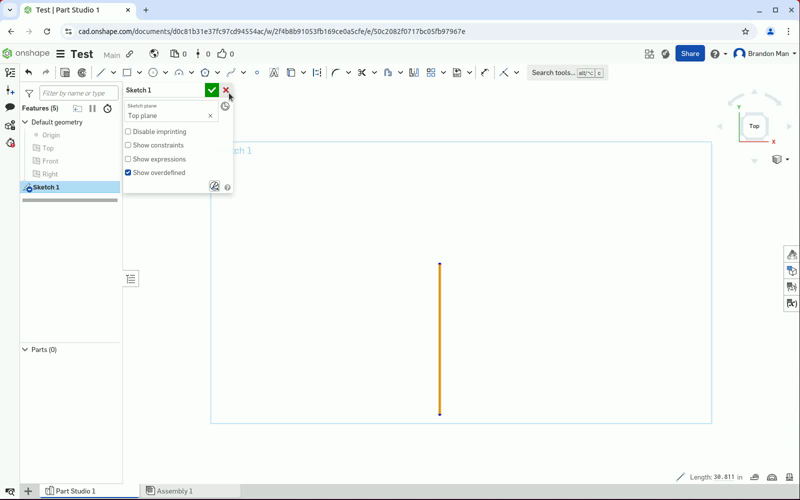
key(shift+h)
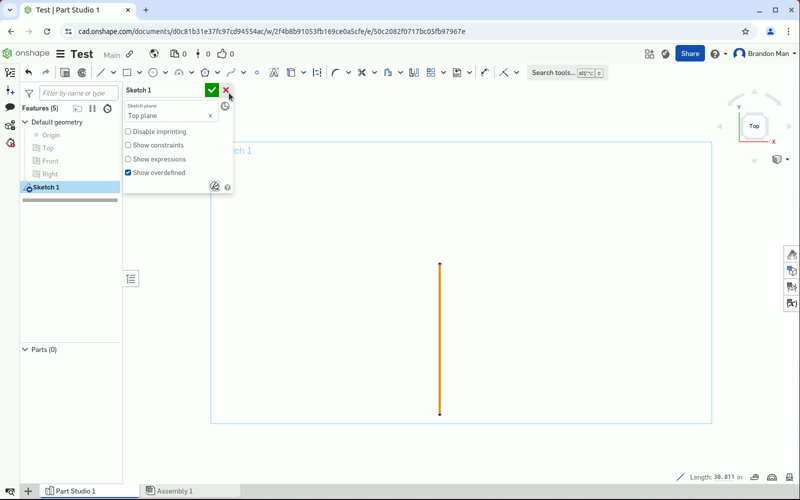
key(shift+s)
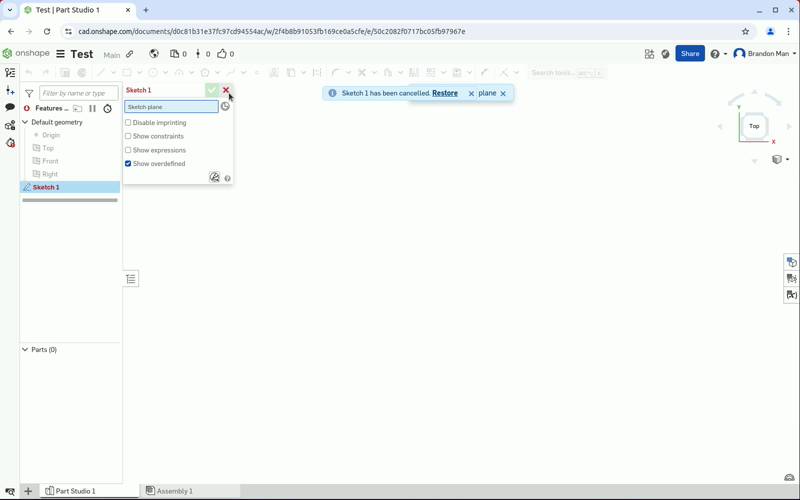
mouse_move(73, 150)
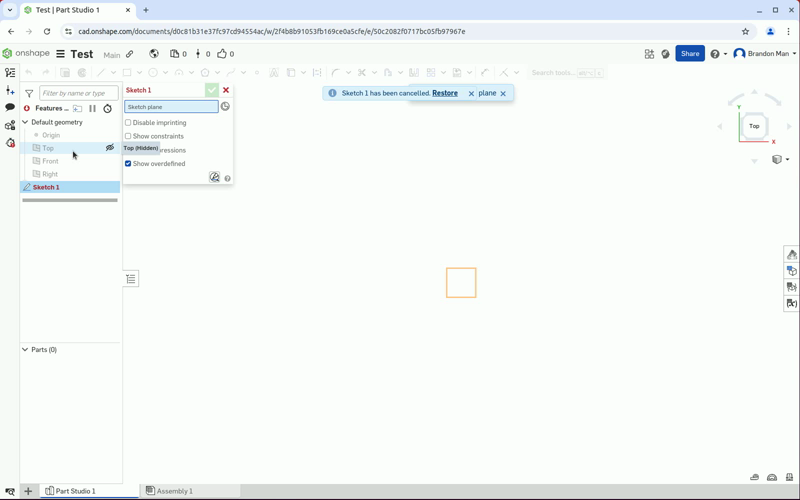
click(73, 150)
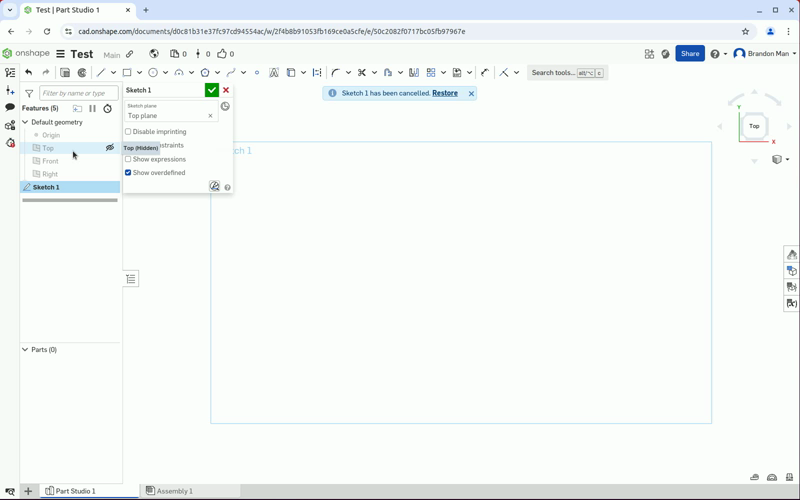
mouse_move(73, 352)
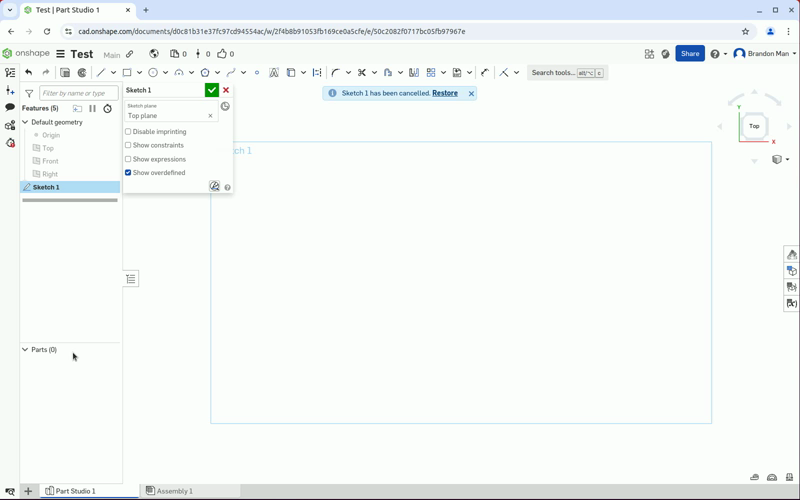
key(y)
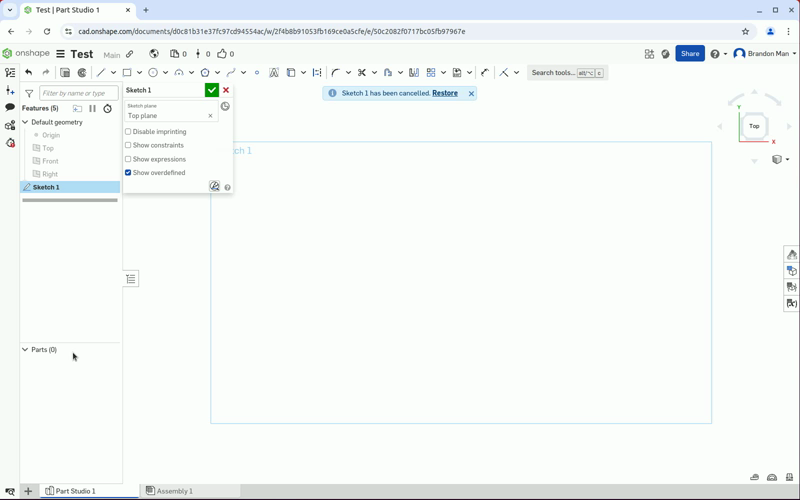
key(c)
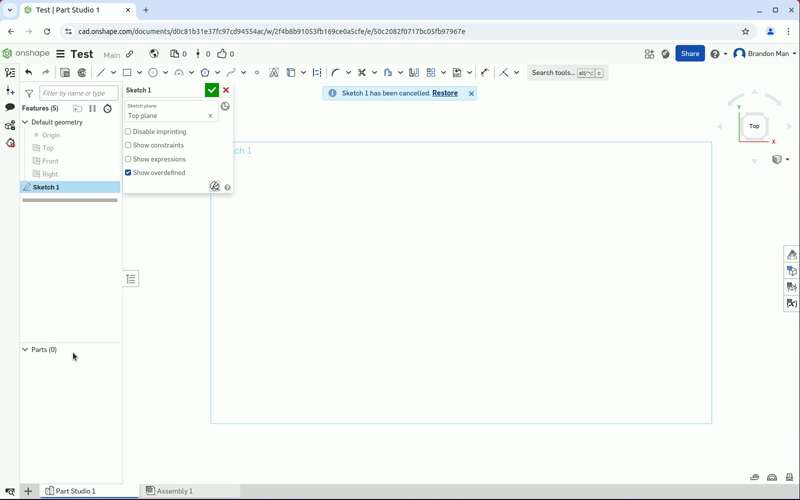
key_down(shift)
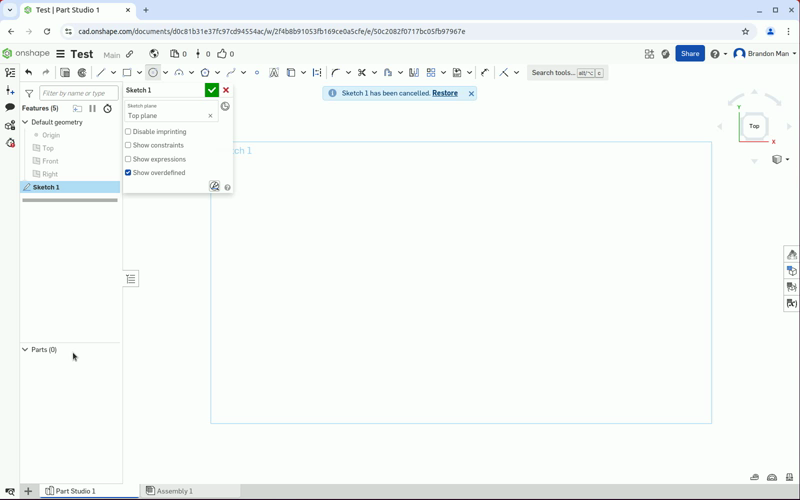
mouse_move(461, 282)
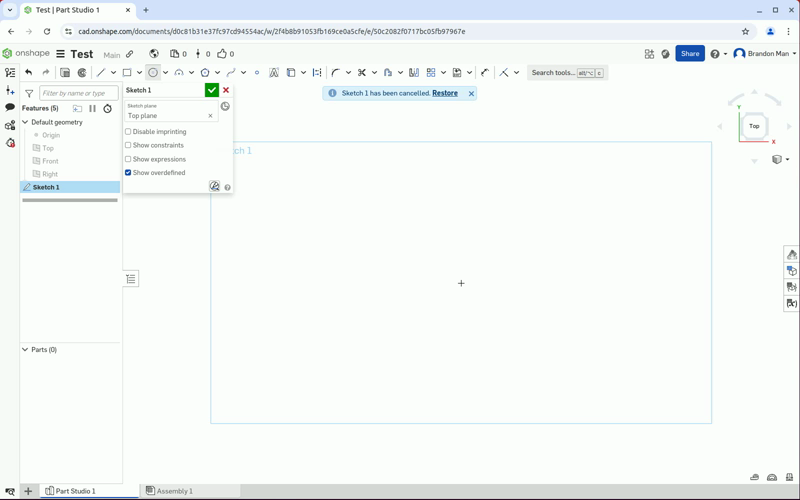
click(461, 282)
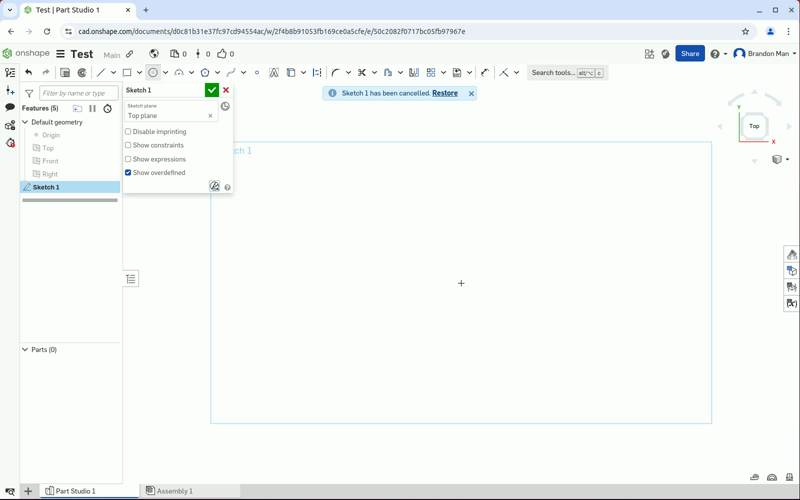
key_up(shift)
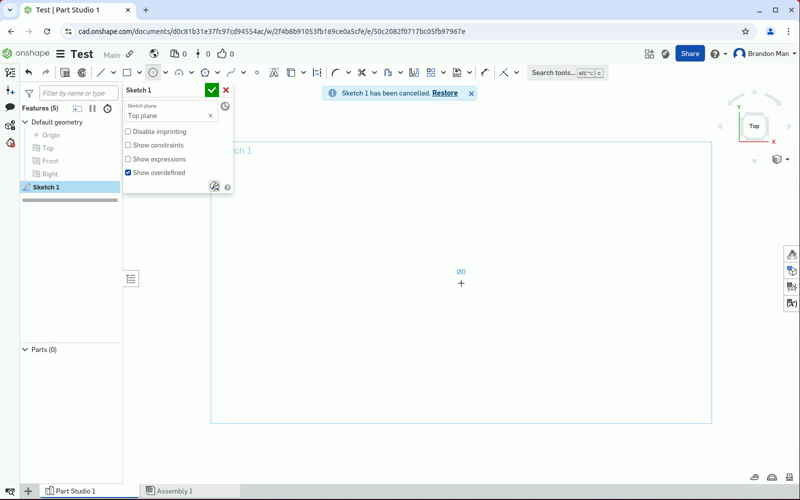
mouse_move(574, 282)
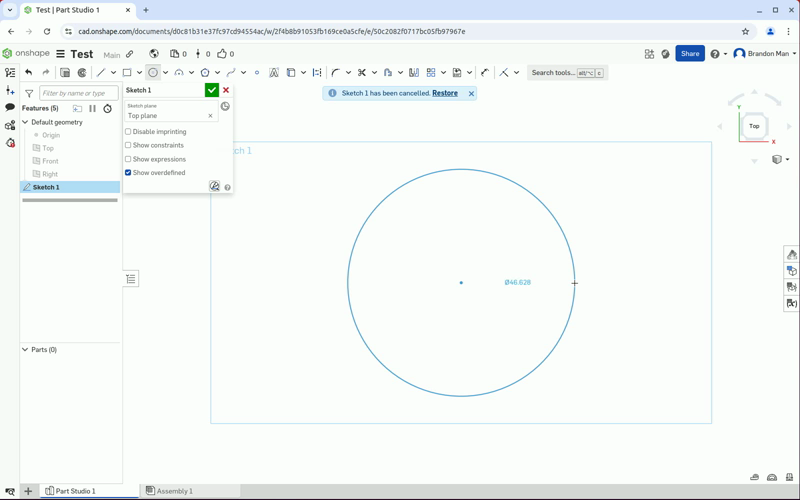
click(574, 282)
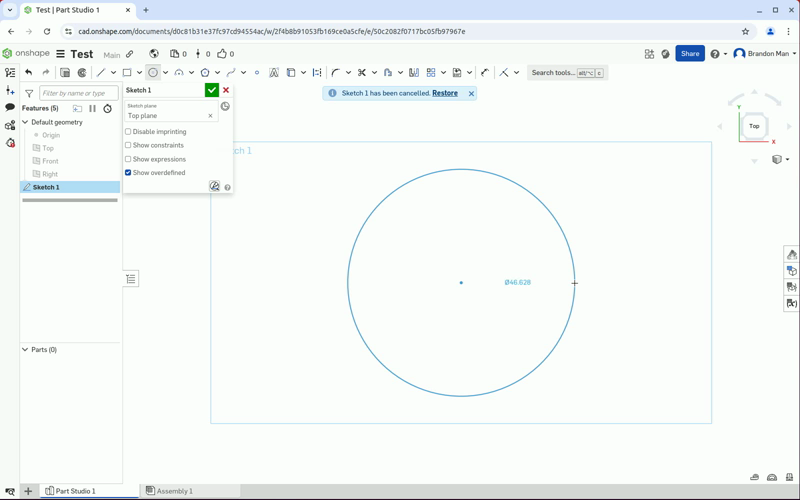
key(esc)
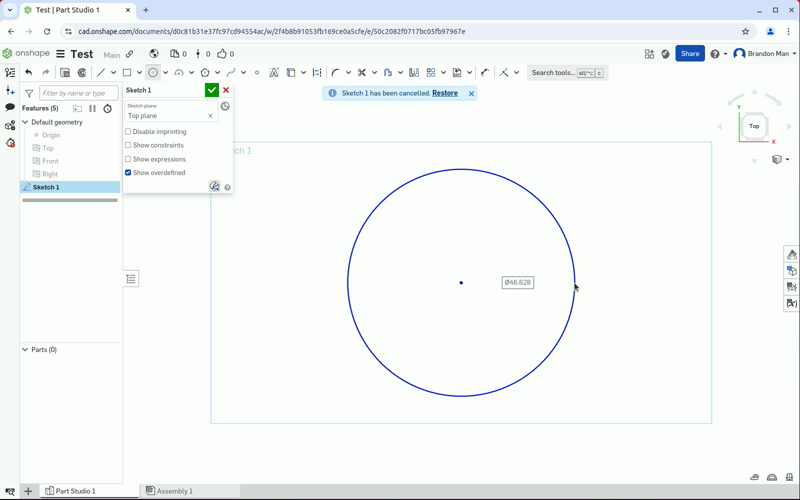
mouse_move(529, 312)
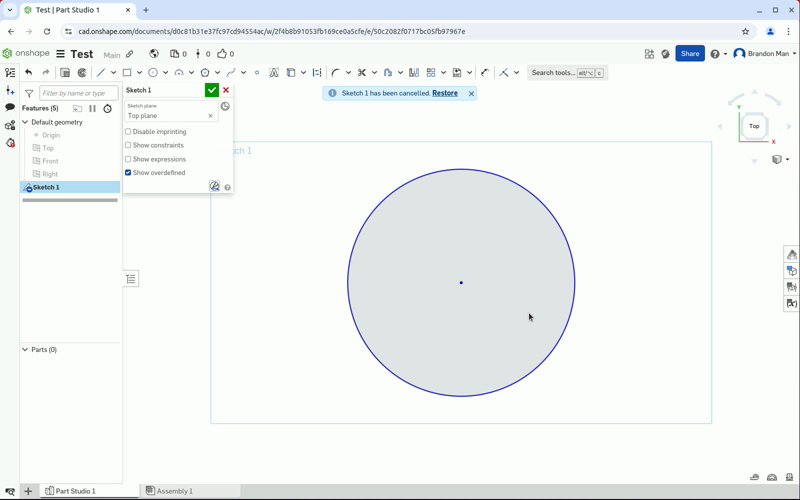
click(529, 312)
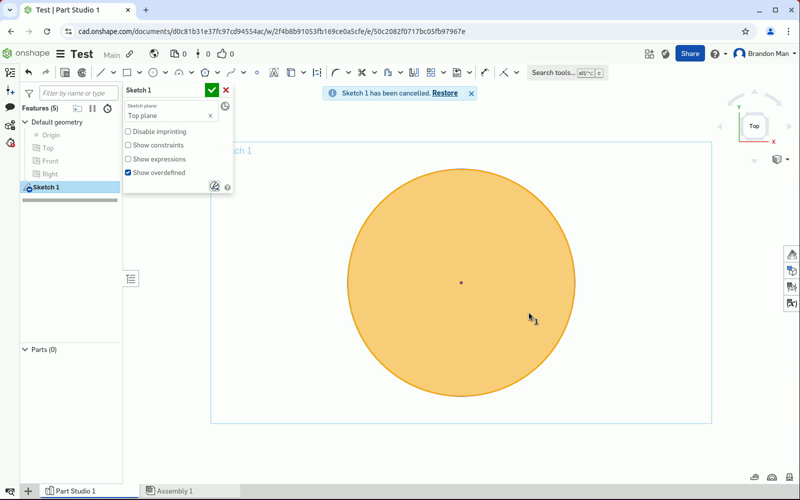
mouse_move(73, 352)
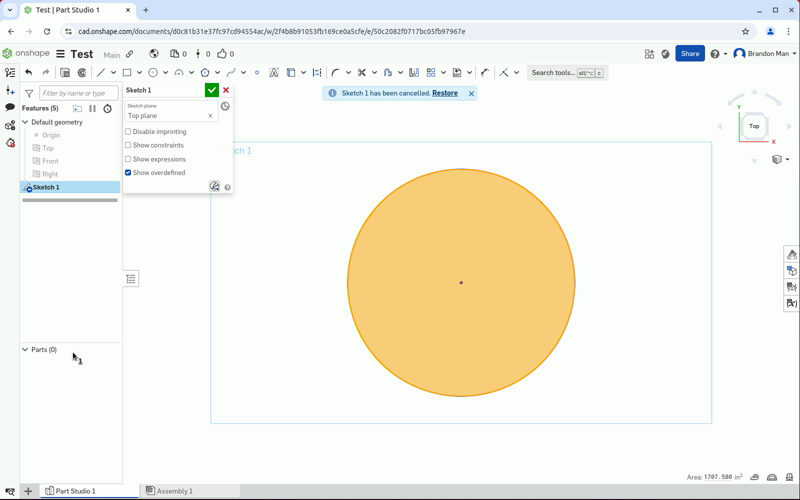
key(shift+y)
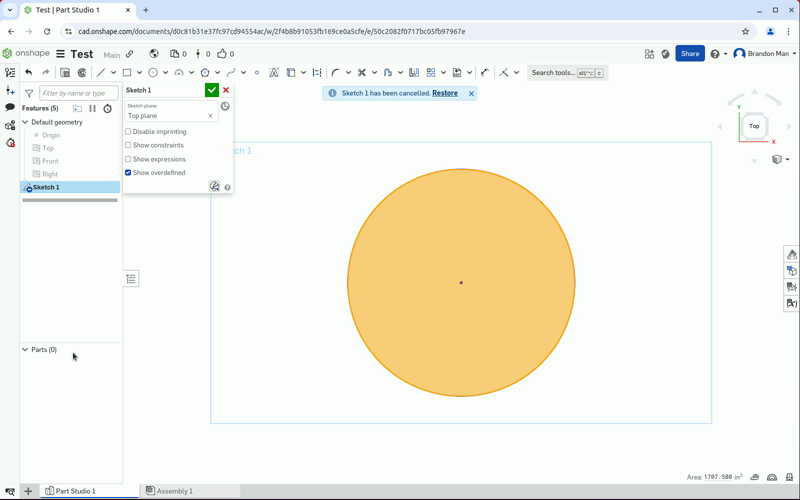
key(shift+e)
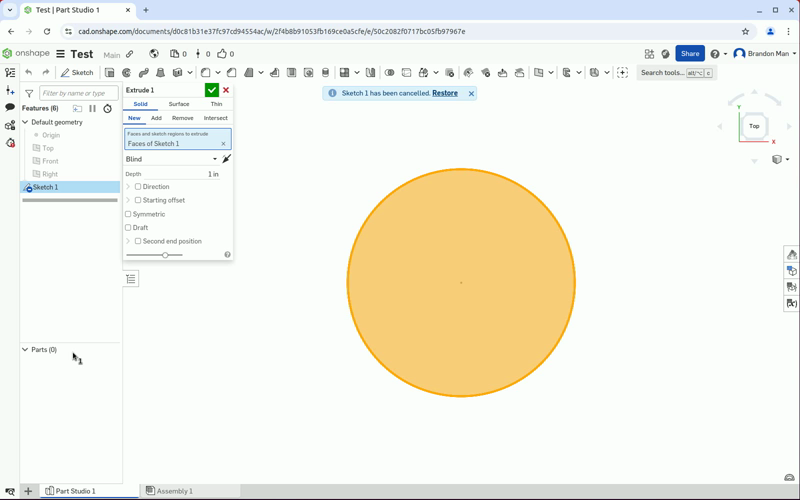
mouse_move(143, 106)
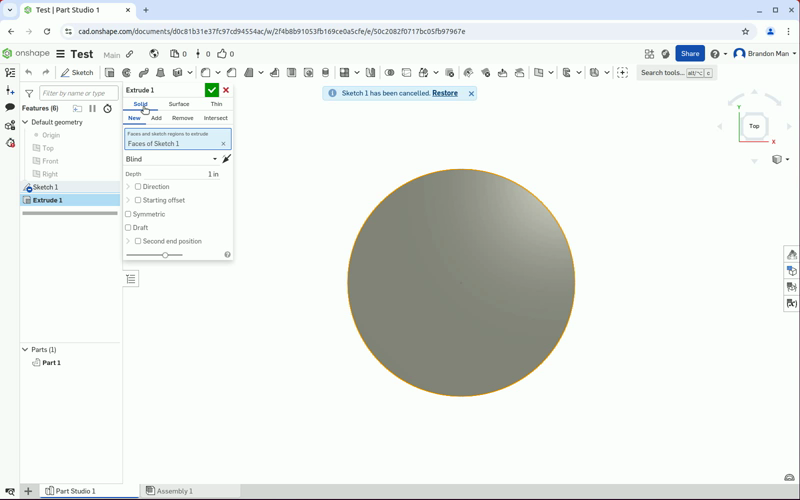
click(143, 106)
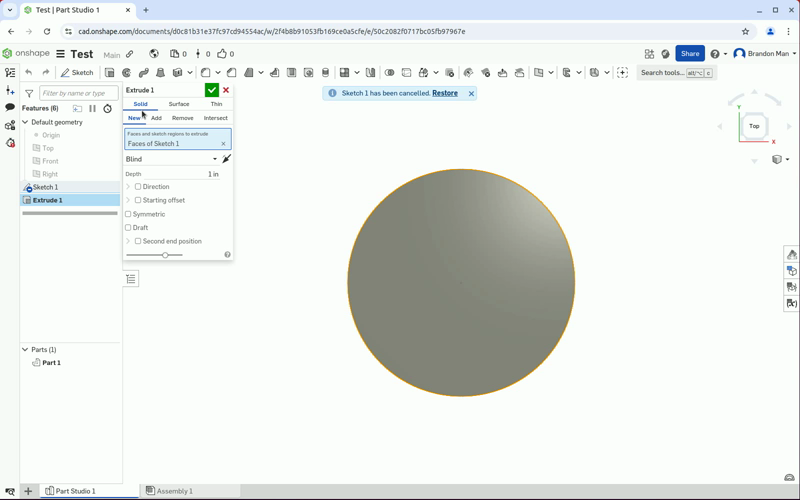
mouse_move(137, 120)
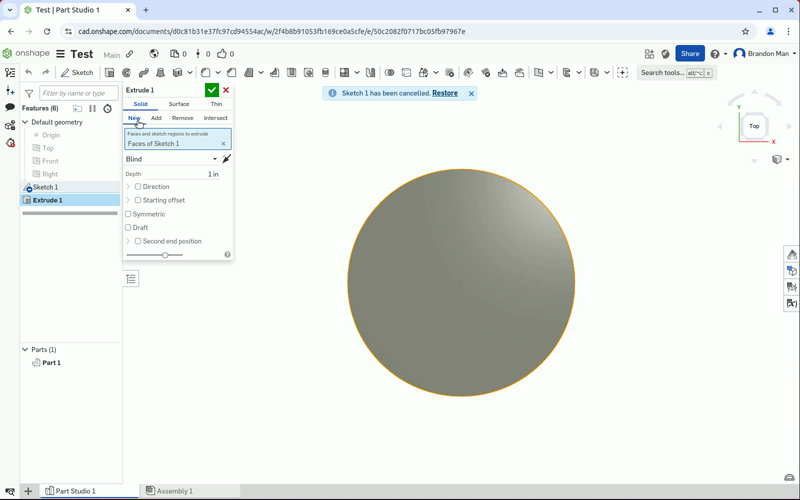
click(137, 120)
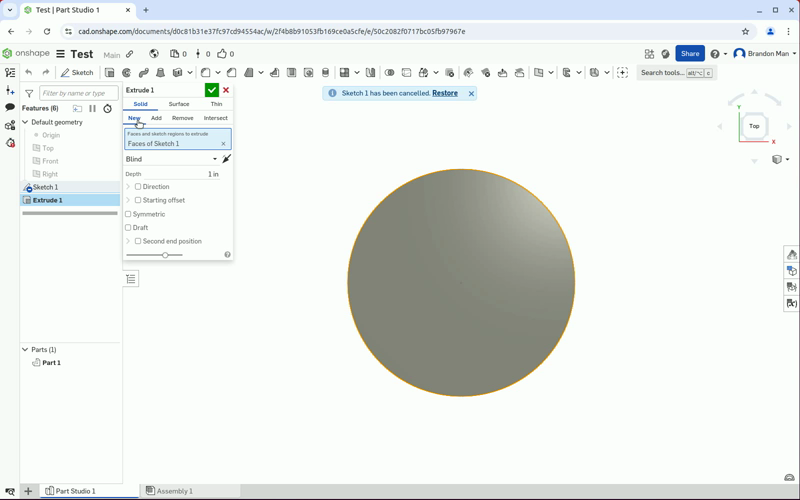
key(tab, 4)
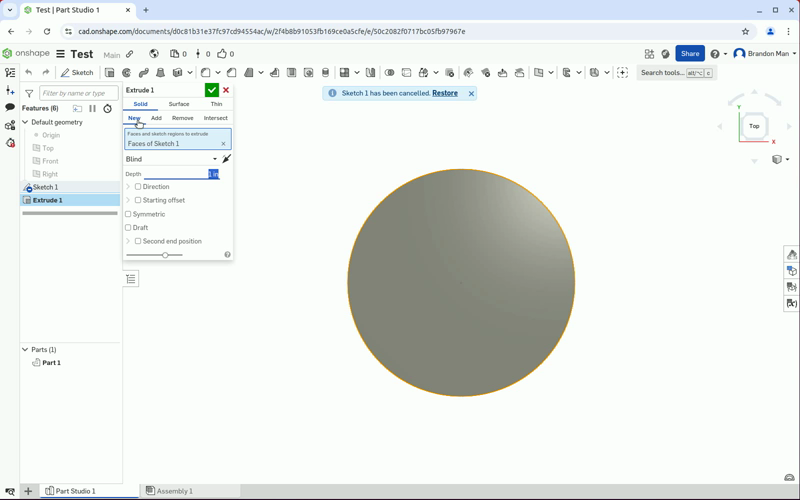
text(19.257)
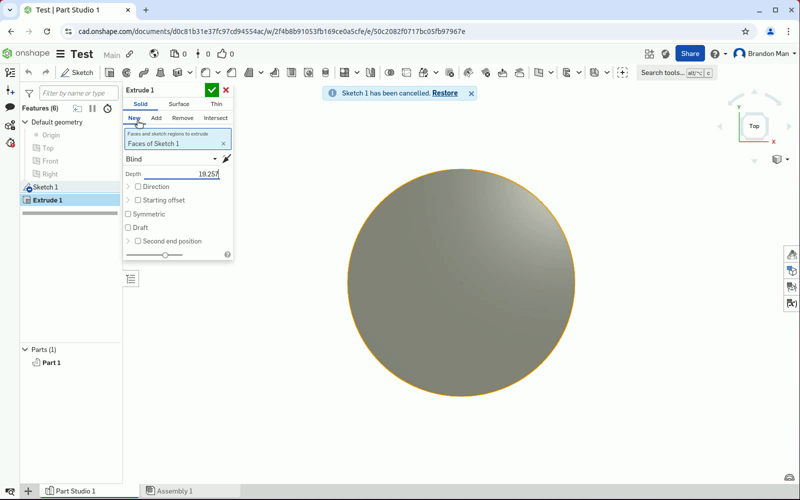
key(enter)
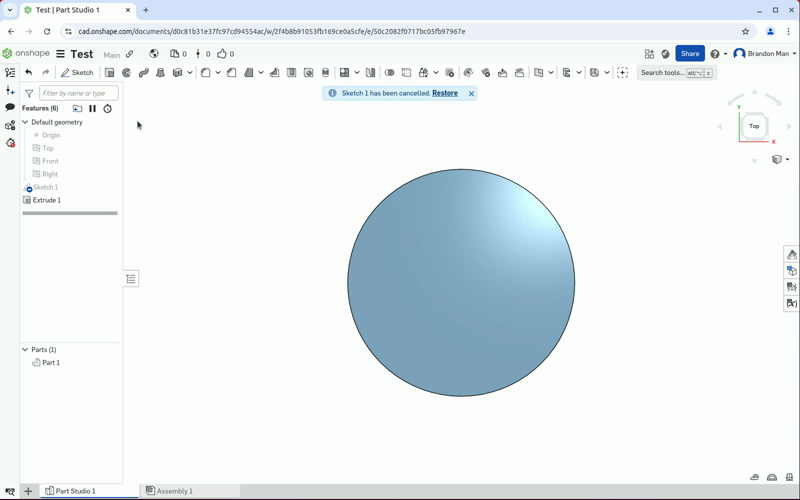
key(shift+h)
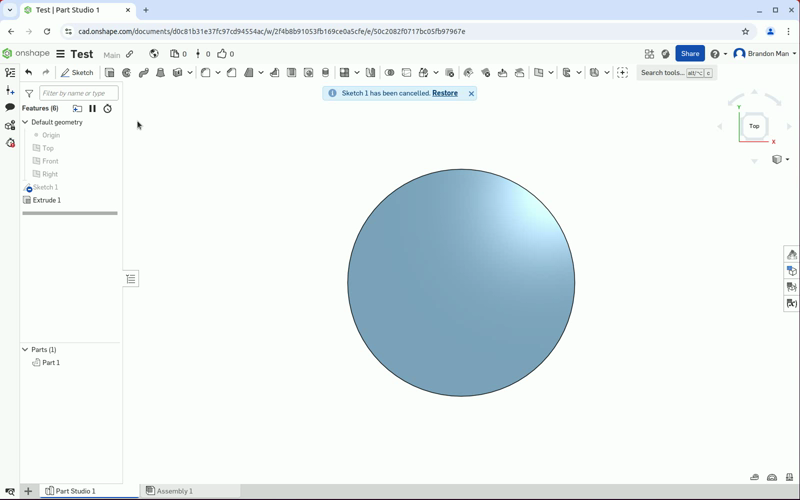
key(shift+h)
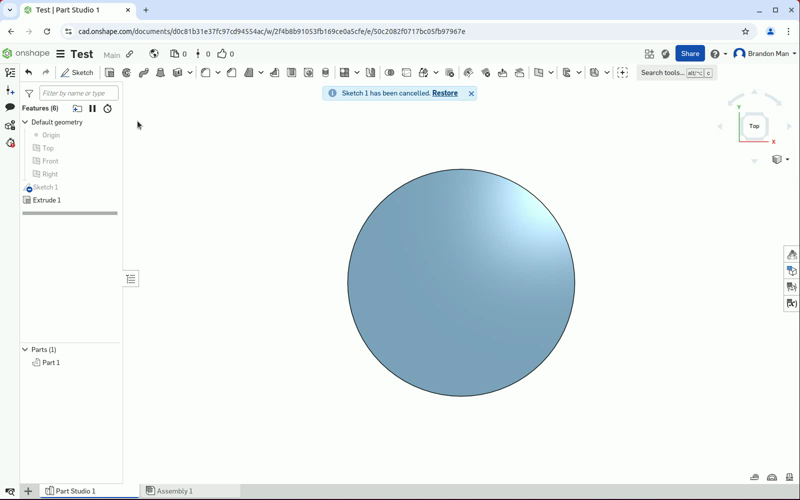
mouse_move(73, 189)
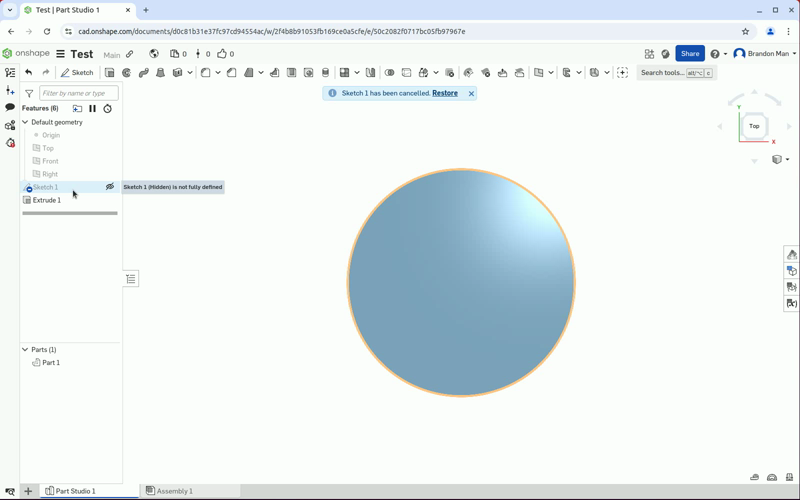
click(73, 189)
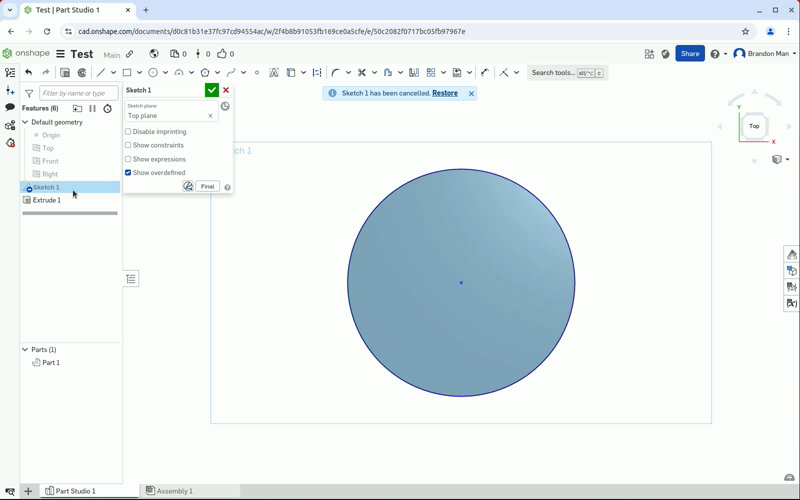
mouse_move(229, 92)
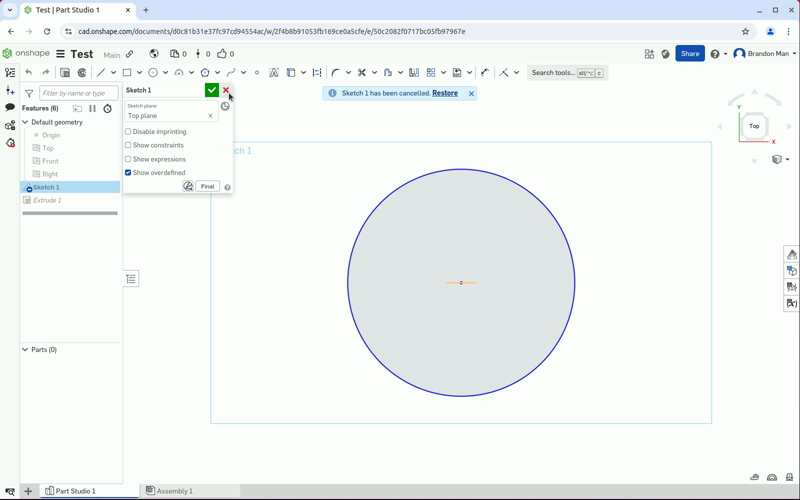
click(229, 92)
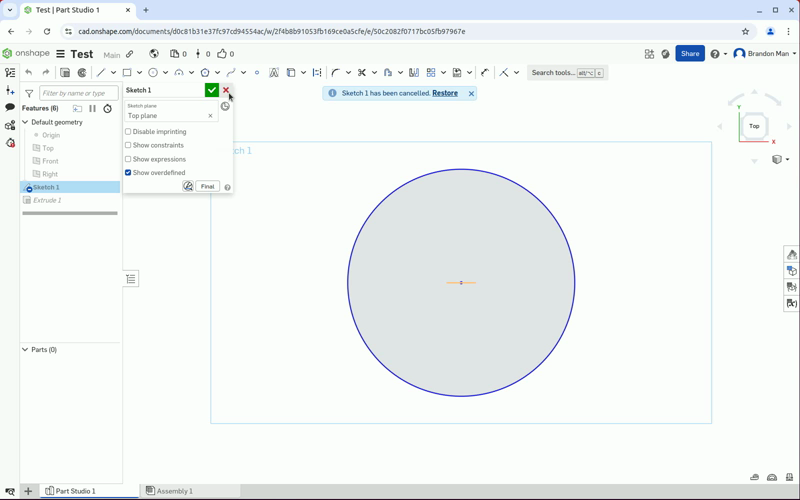
key(shift+s)
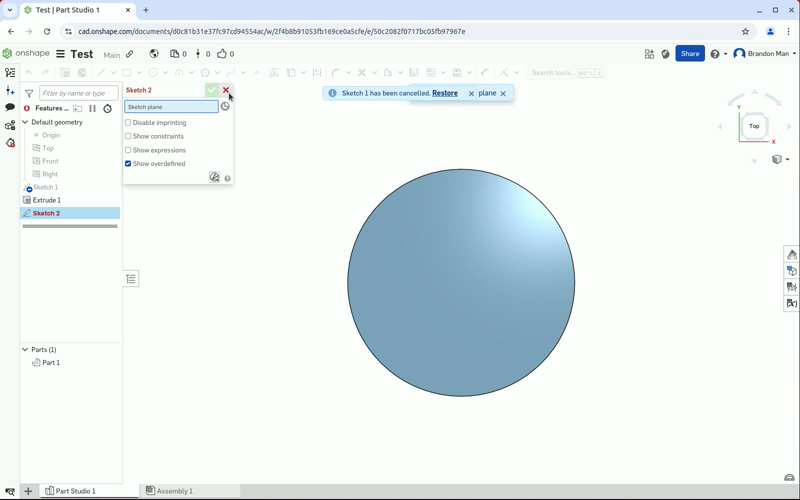
mouse_move(73, 150)
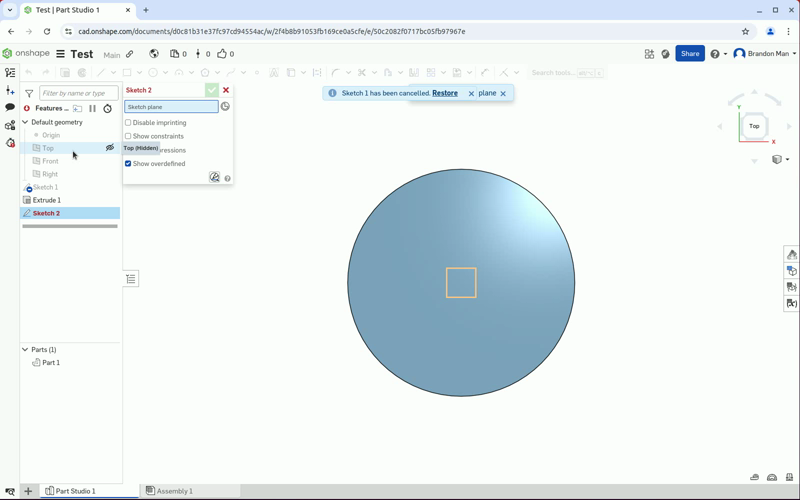
click(73, 150)
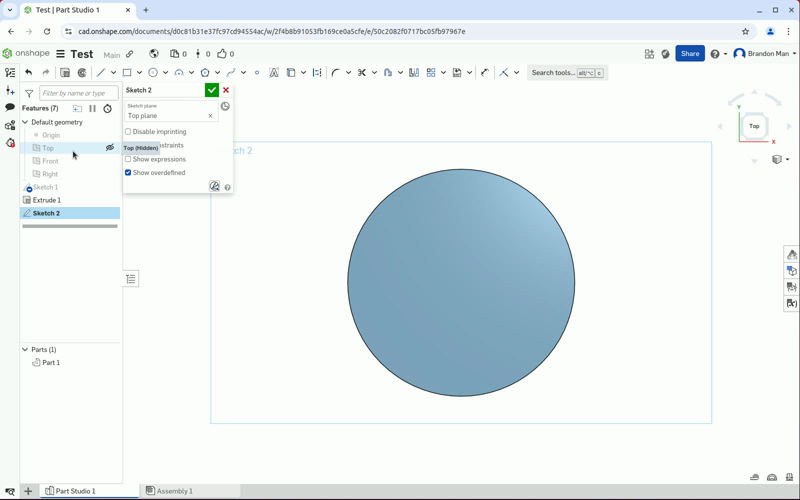
mouse_move(73, 352)
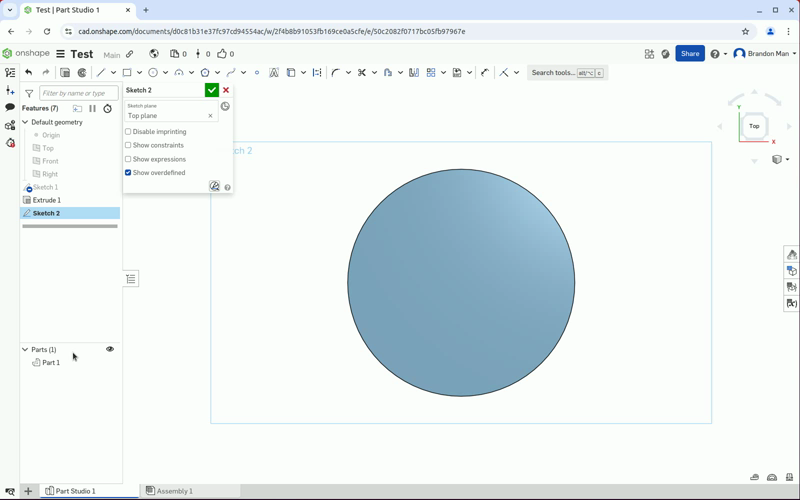
key(y)
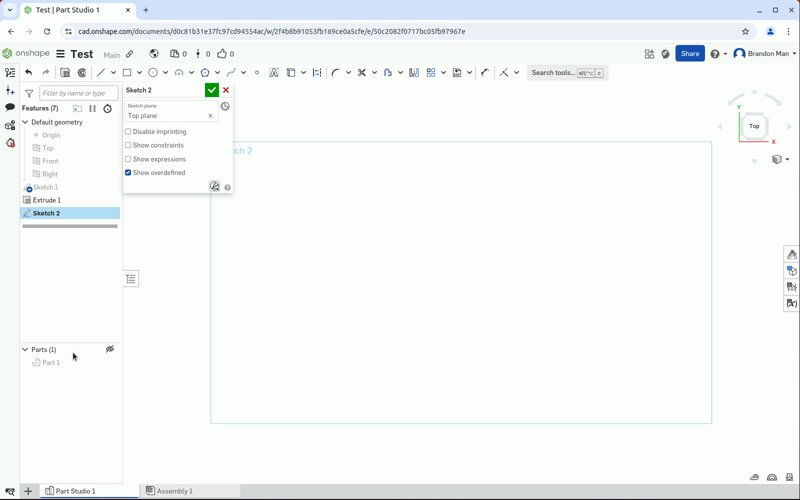
key(c)
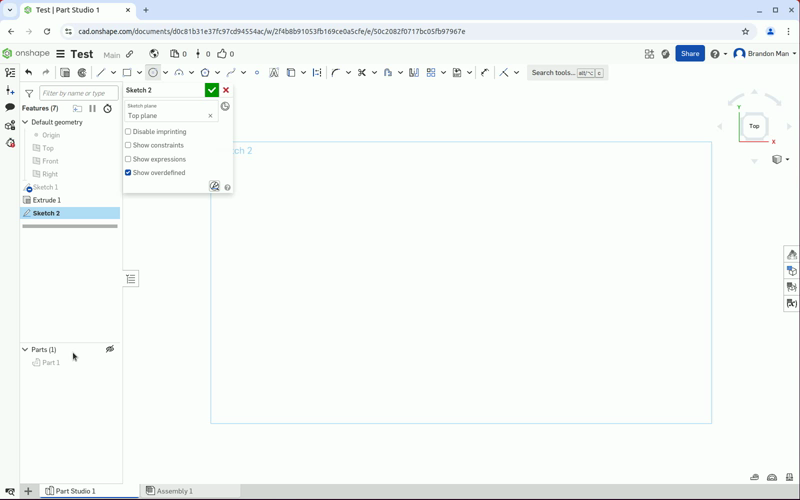
key_down(shift)
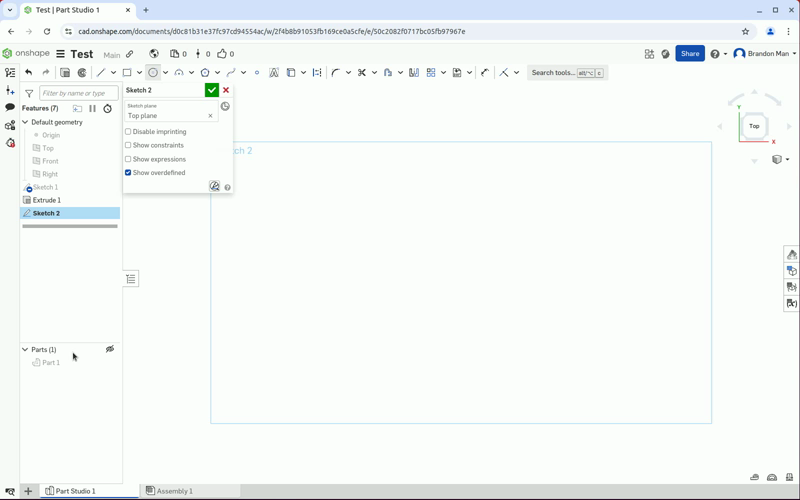
mouse_move(461, 282)
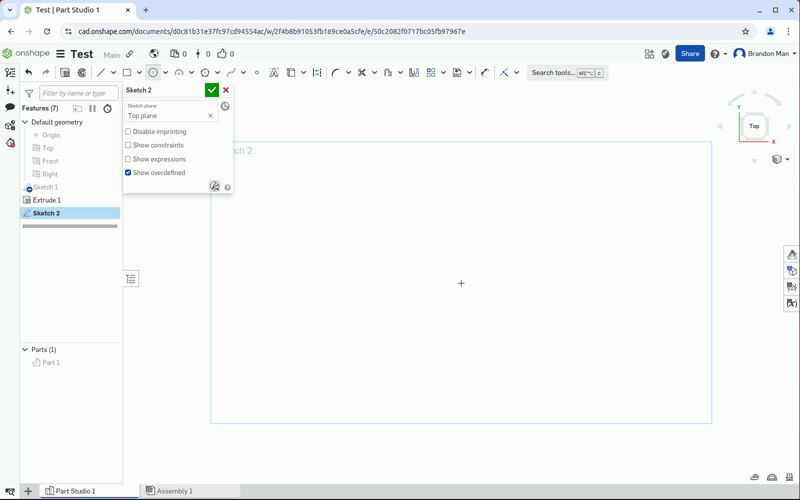
click(461, 282)
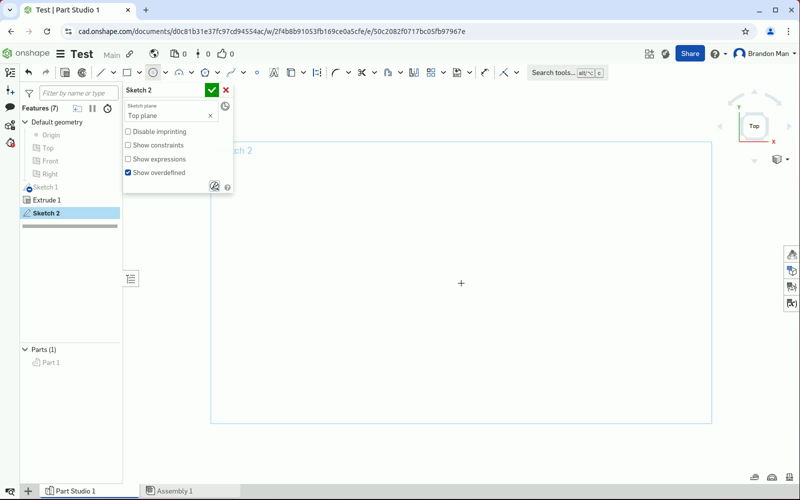
key_up(shift)
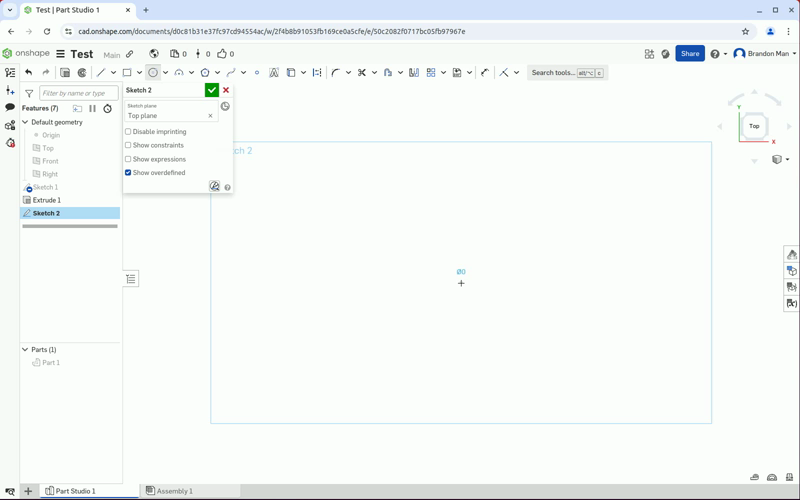
mouse_move(532, 282)
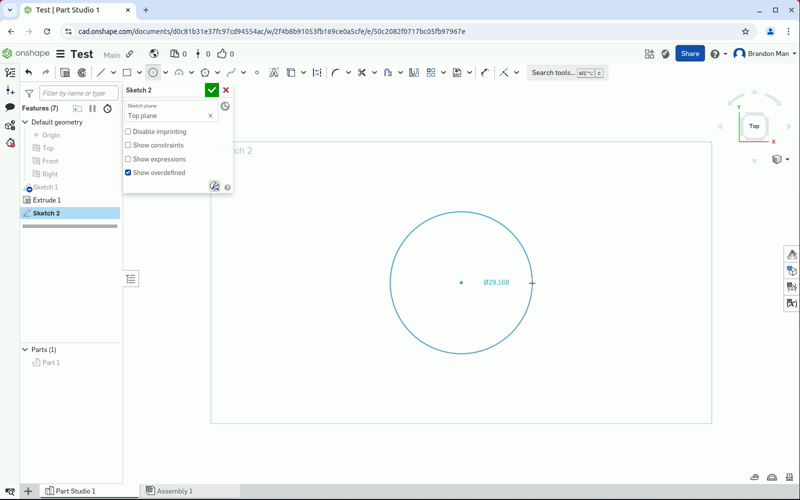
click(532, 282)
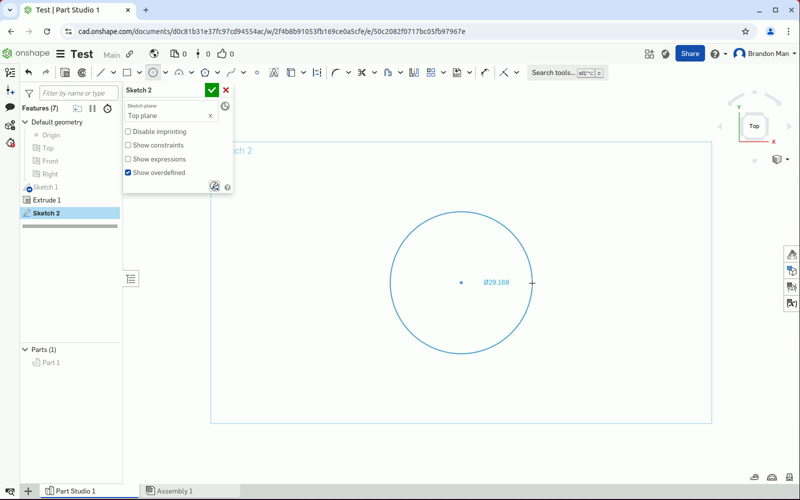
key(esc)
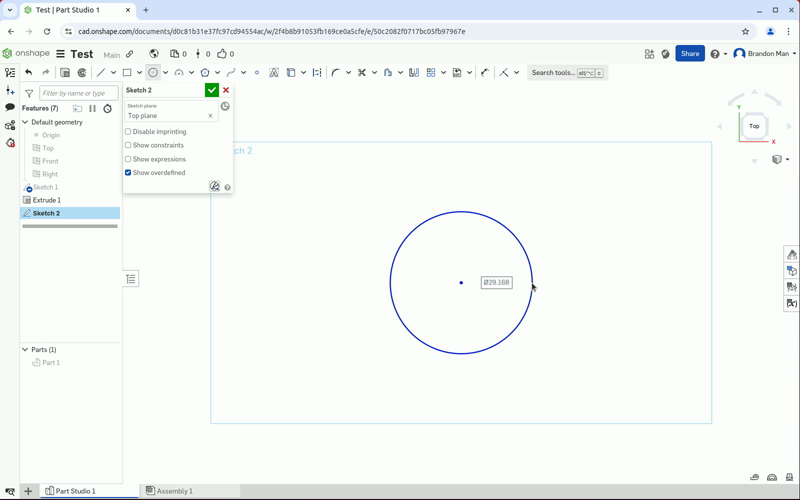
mouse_move(465, 314)
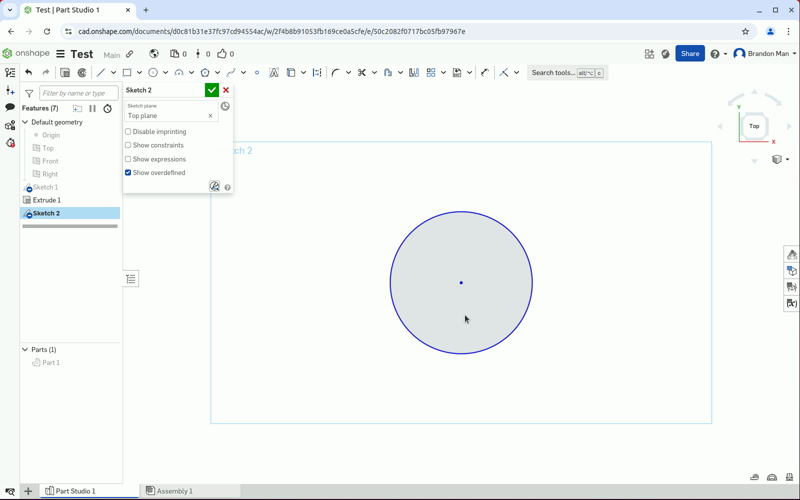
click(465, 314)
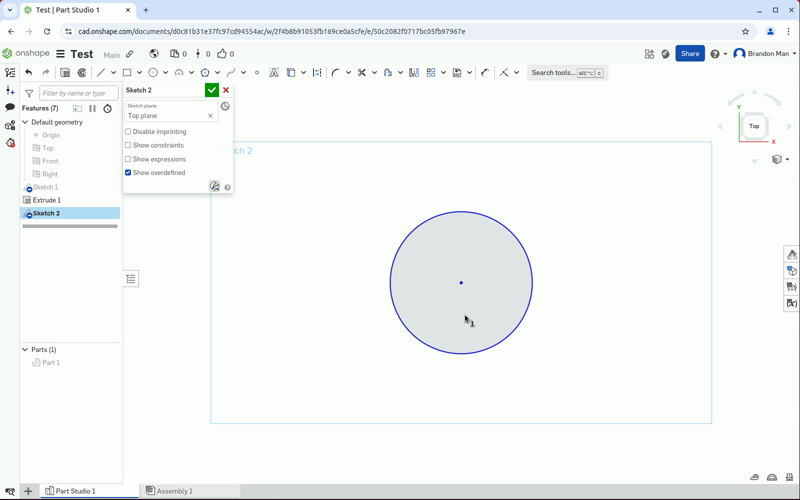
mouse_move(73, 352)
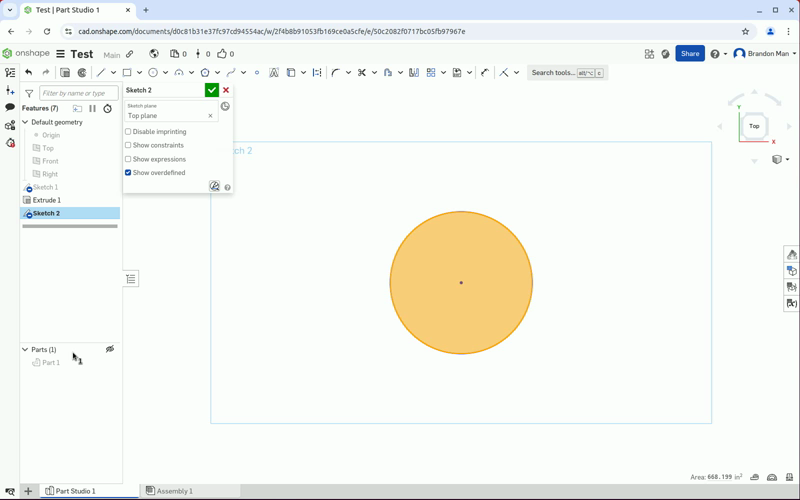
key(shift+y)
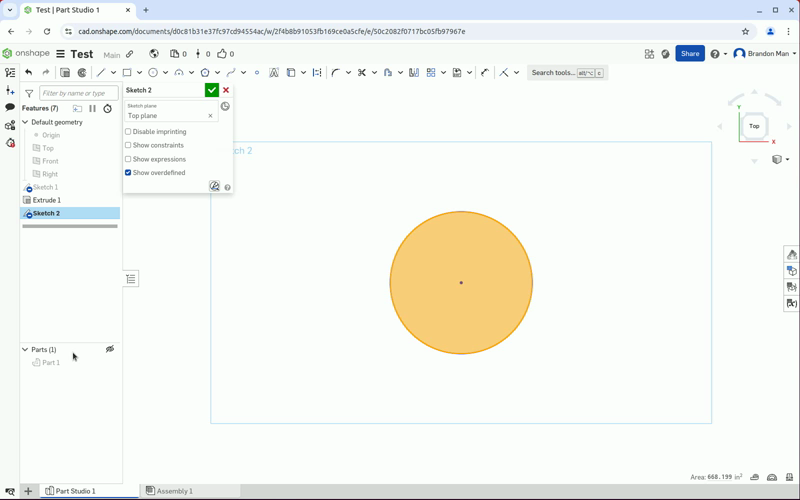
key(shift+e)
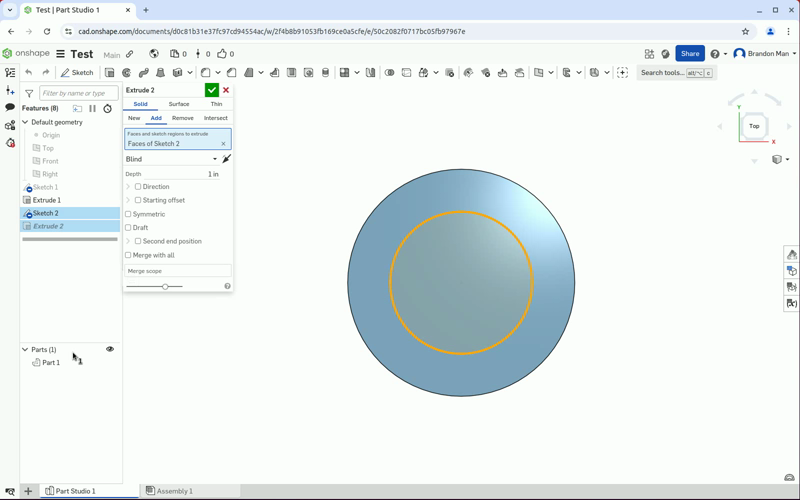
mouse_move(143, 106)
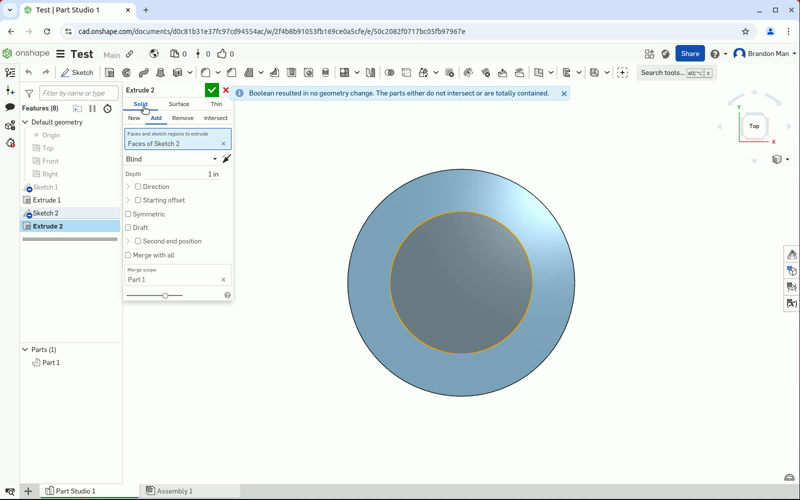
click(143, 106)
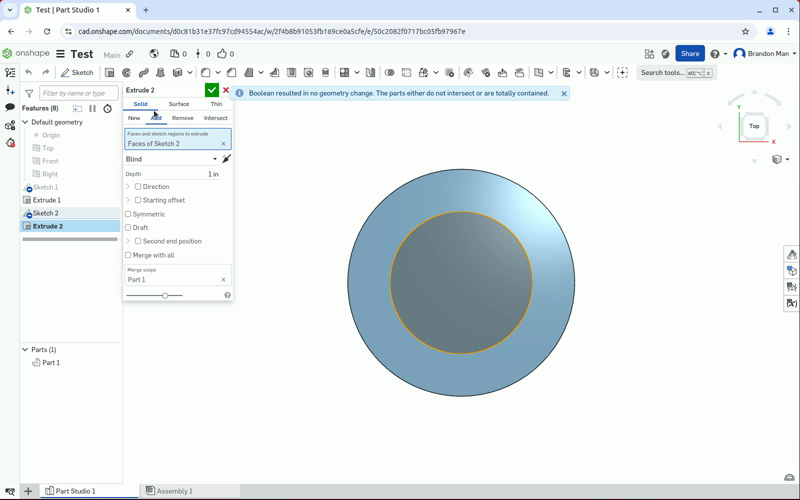
mouse_move(186, 120)
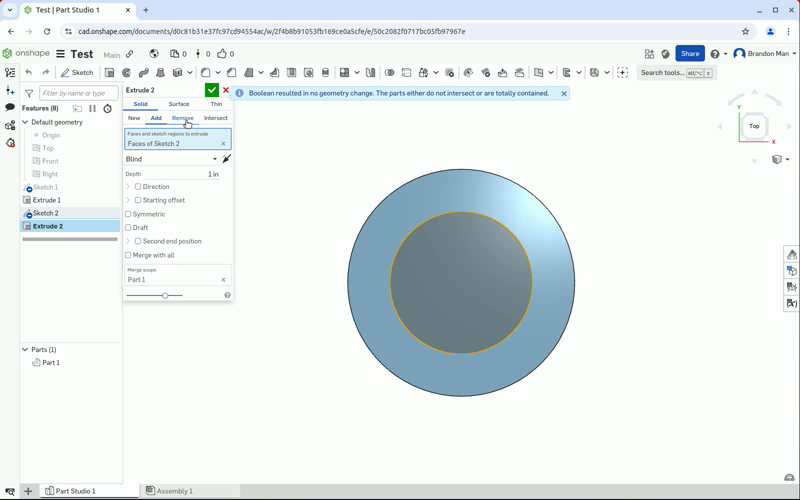
click(186, 120)
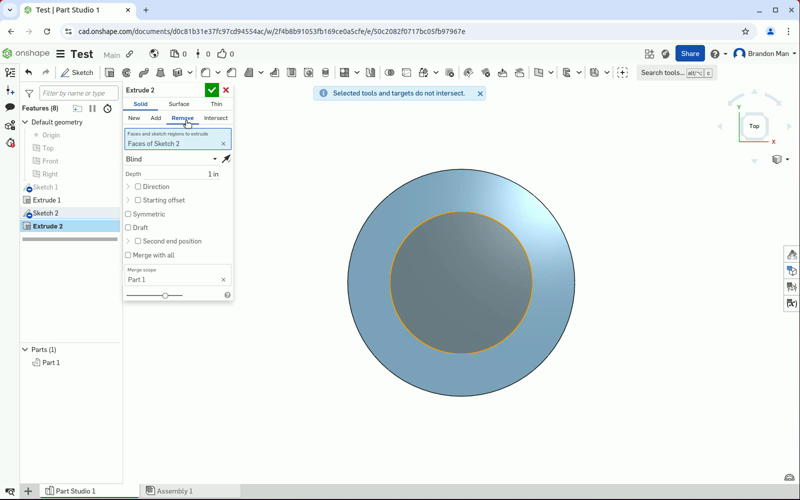
key(tab, 4)
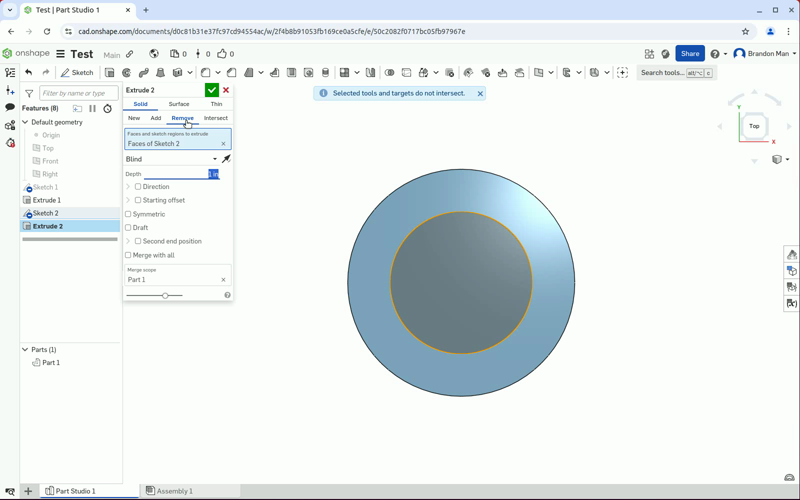
text(-19.257)
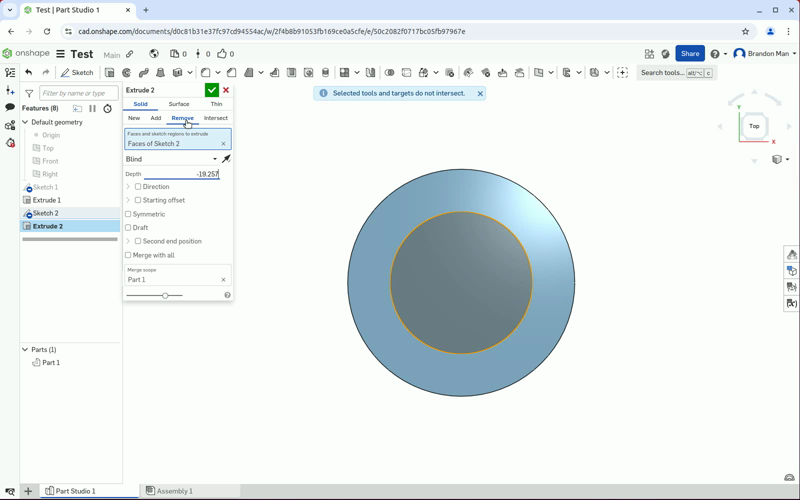
key(tab, 6)
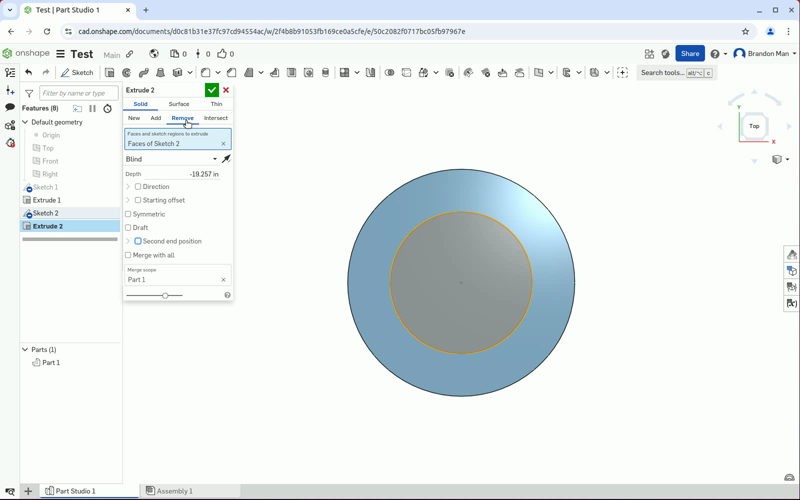
key(space)
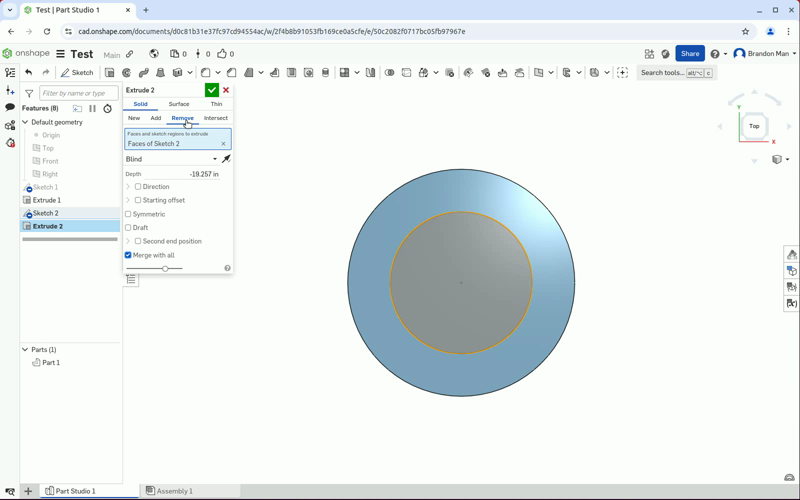
key(enter)
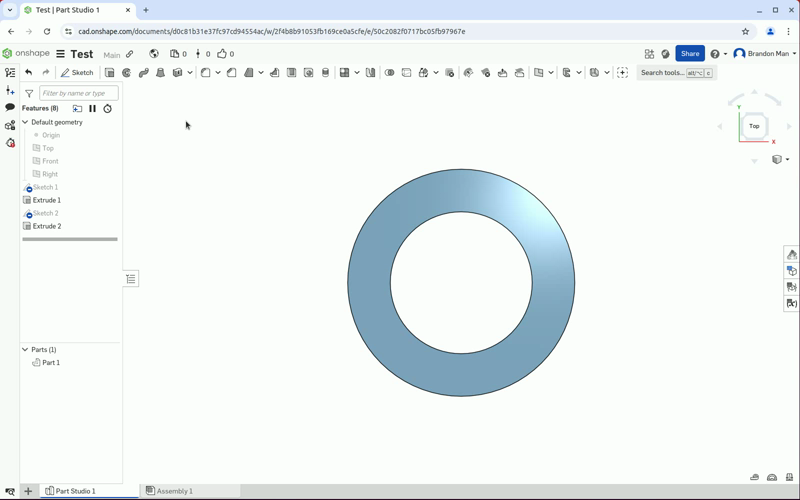
key(shift+h)
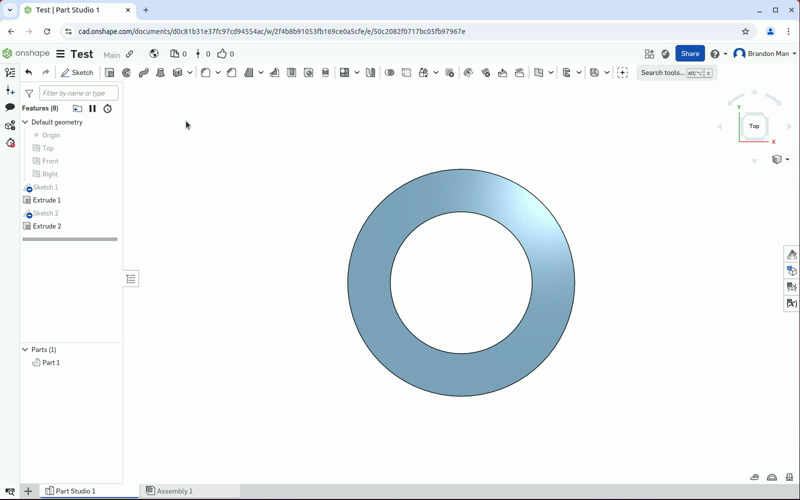
key(shift+h)
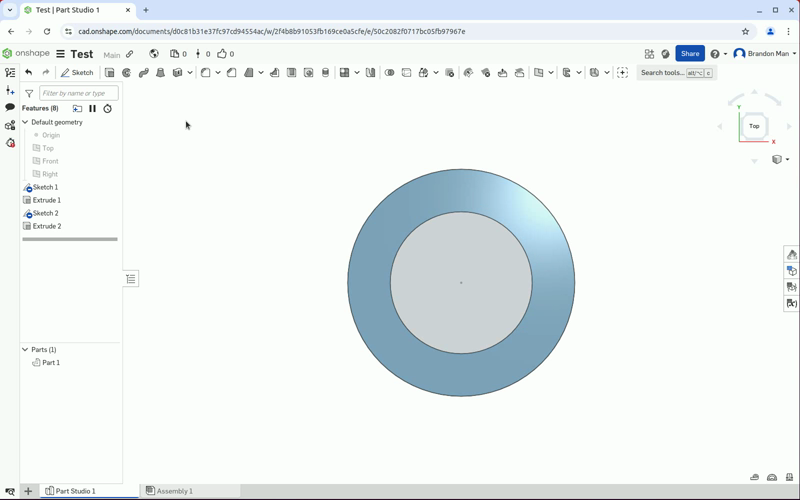
key(shift+7)
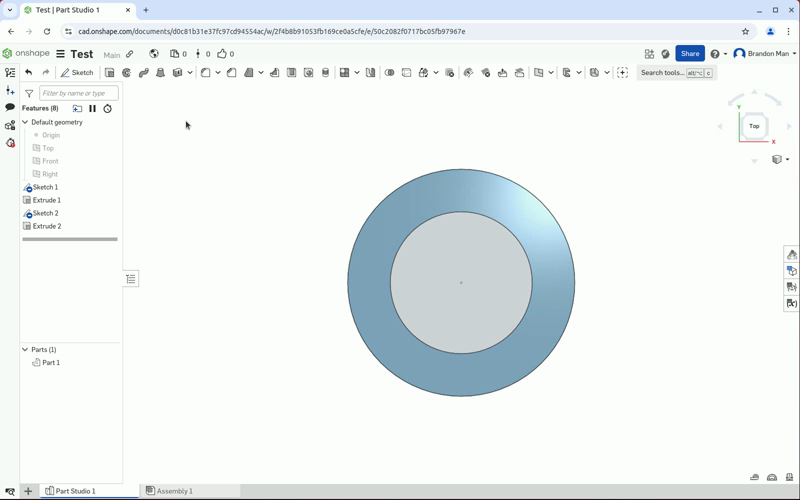
key(up, 3)
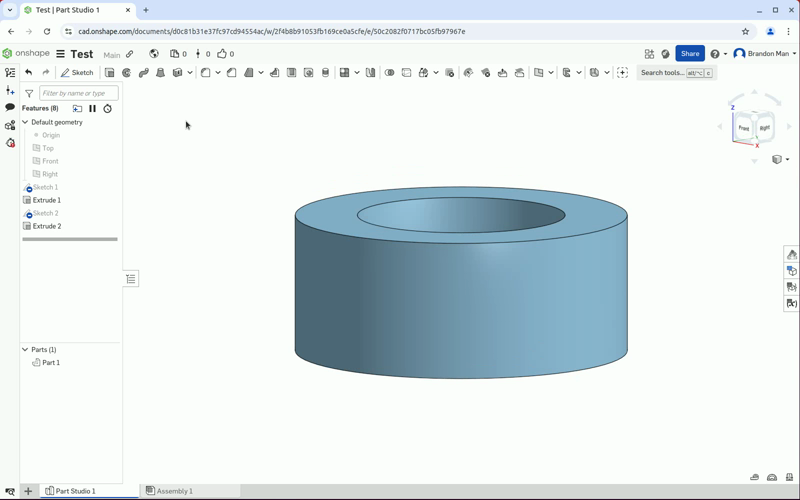
key(left, 3)
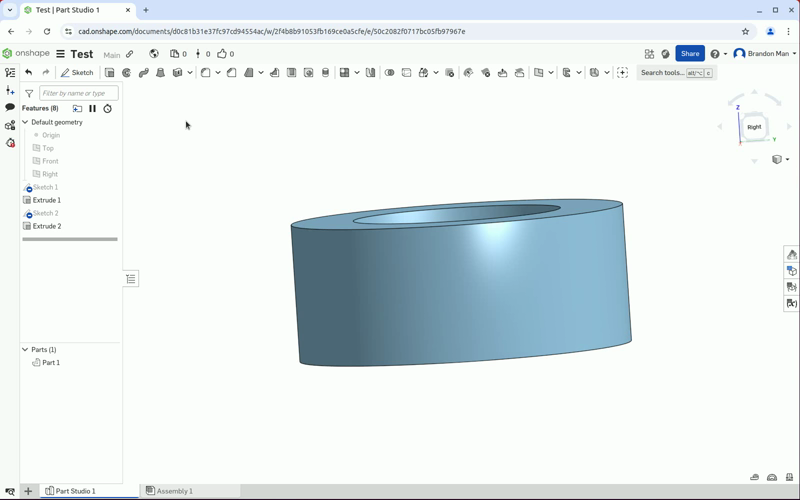
key(right, 3)
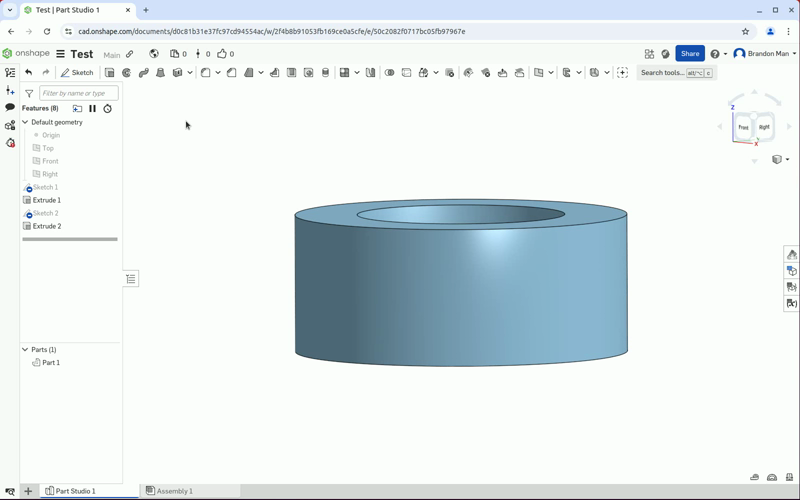
key(down, 3)
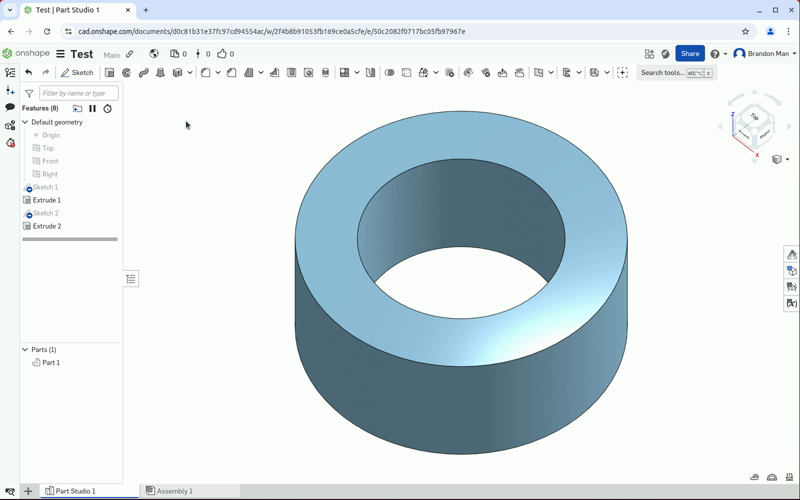
mouse_move(73, 189)
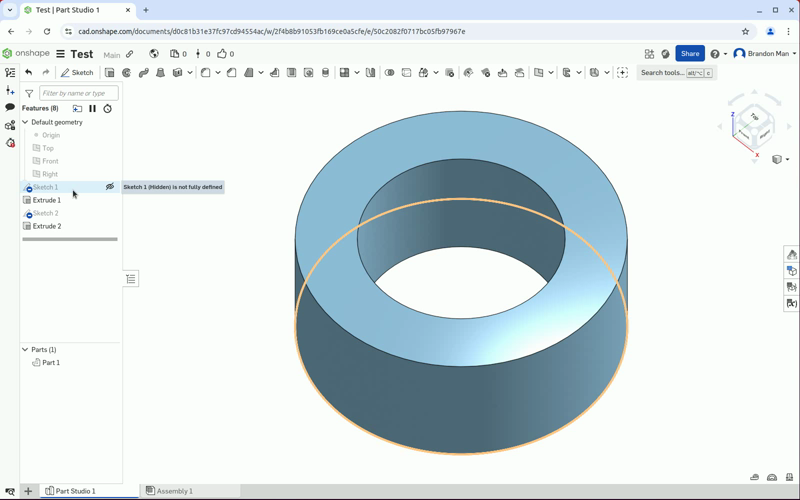
click(73, 189)